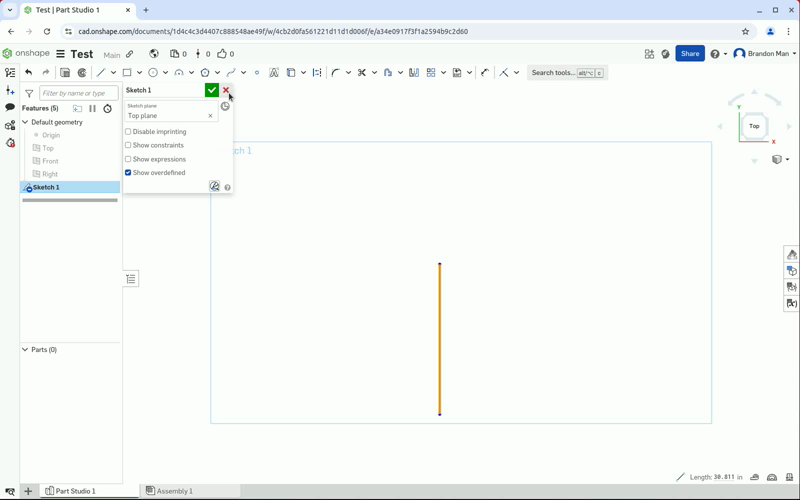
key(shift+h)
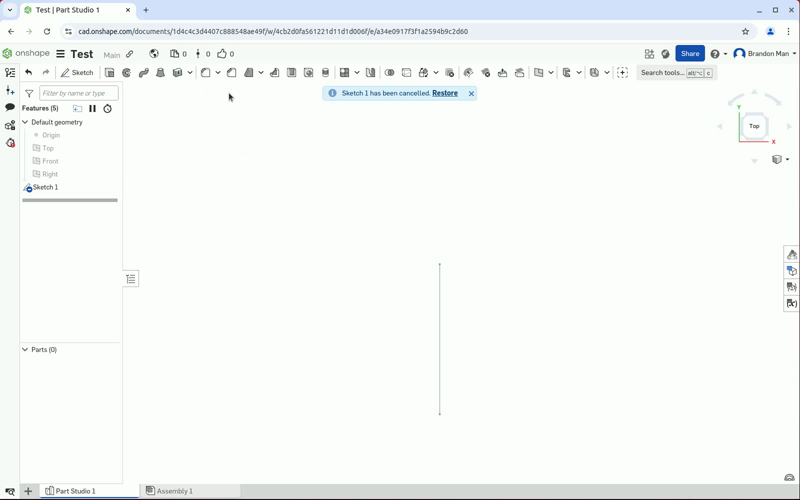
key(shift+s)
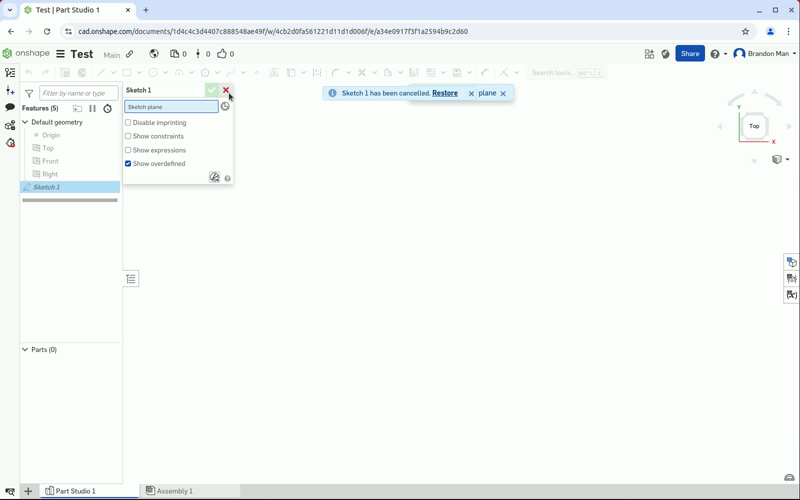
mouse_move(73, 150)
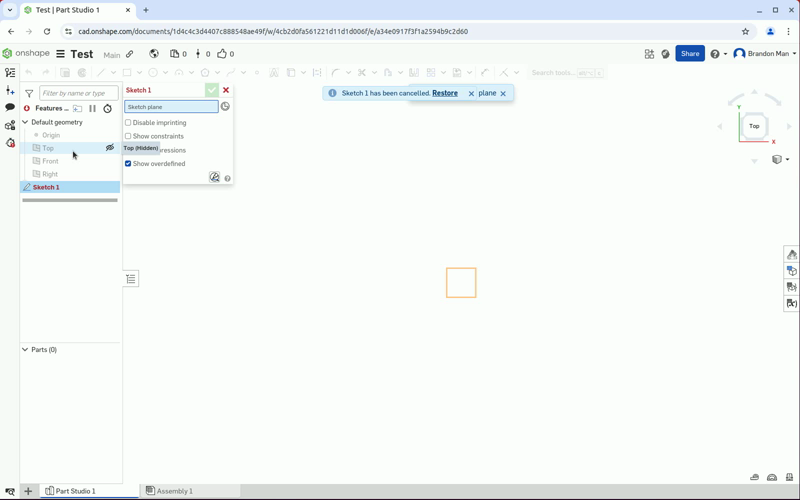
click(73, 150)
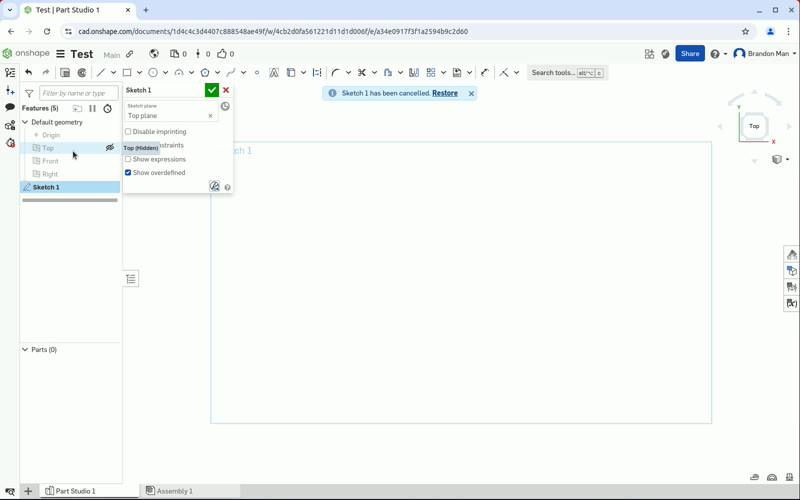
mouse_move(73, 352)
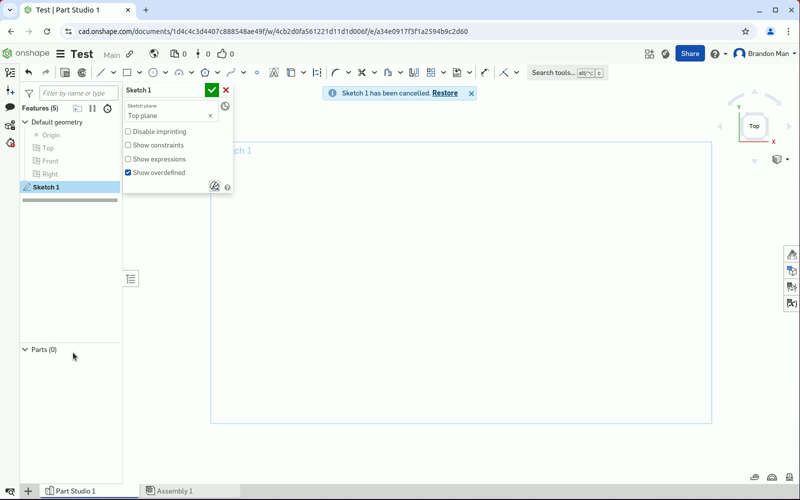
key(y)
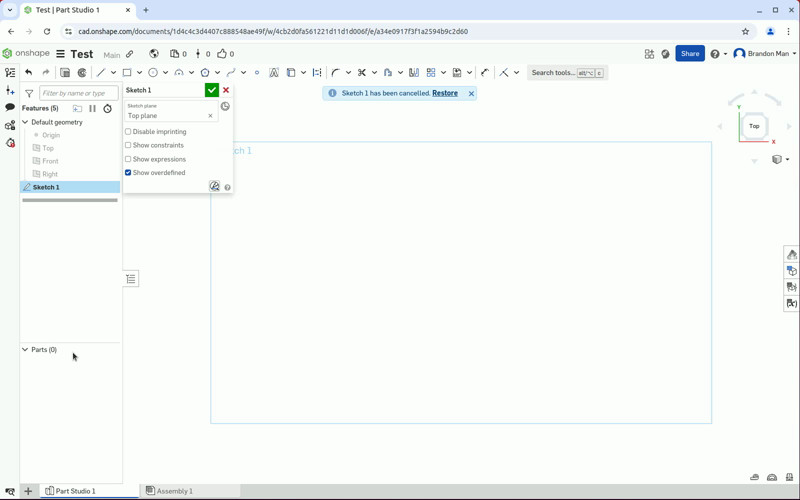
key(c)
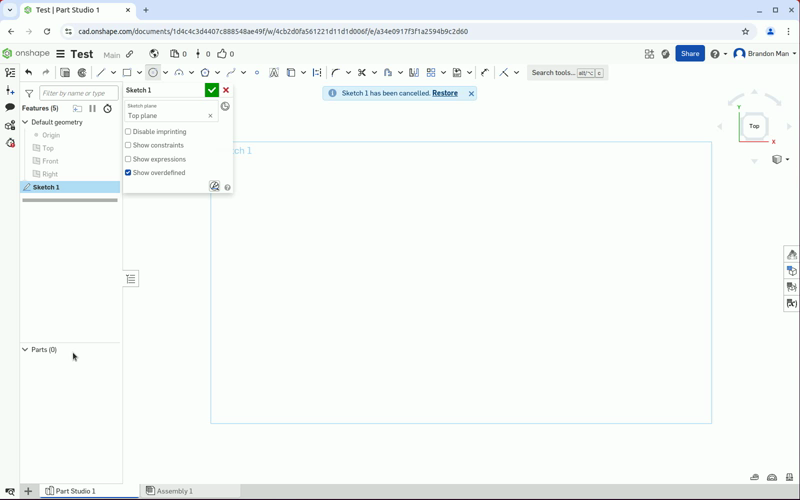
key_down(shift)
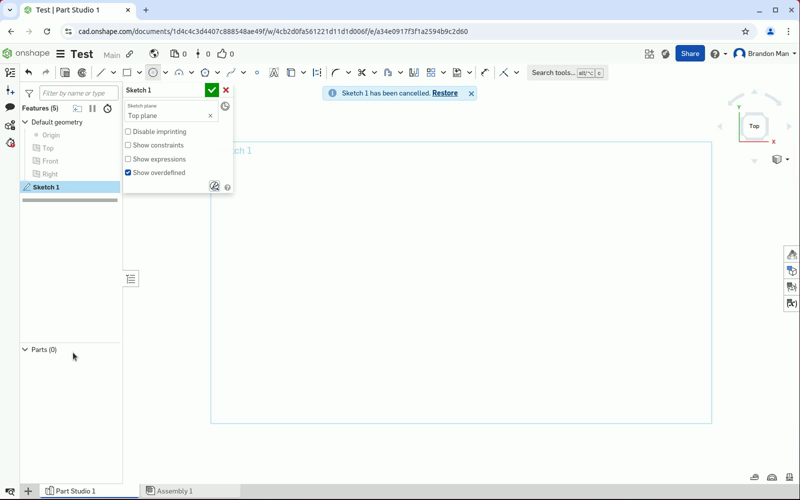
mouse_move(460, 282)
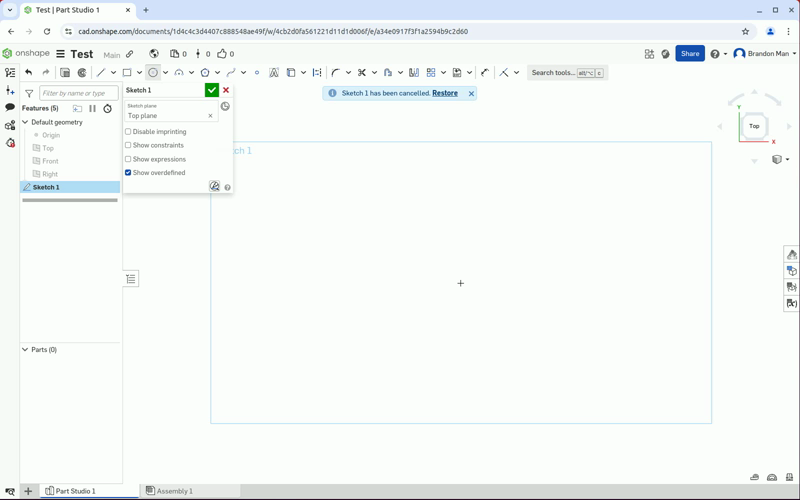
click(460, 282)
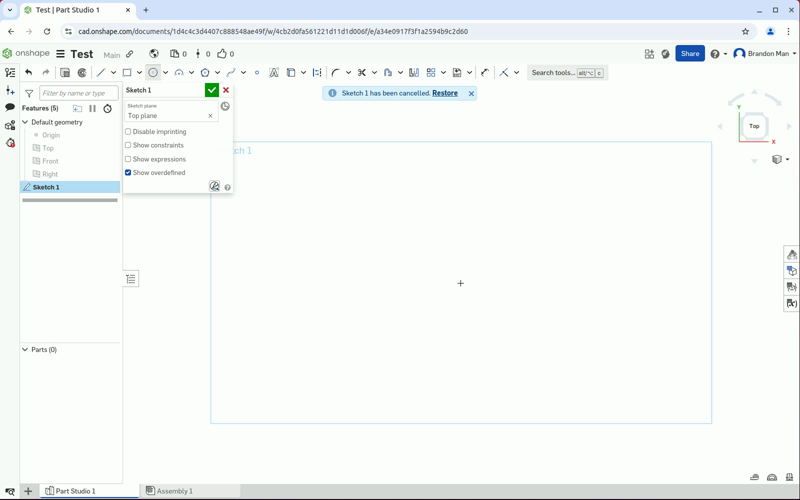
key_up(shift)
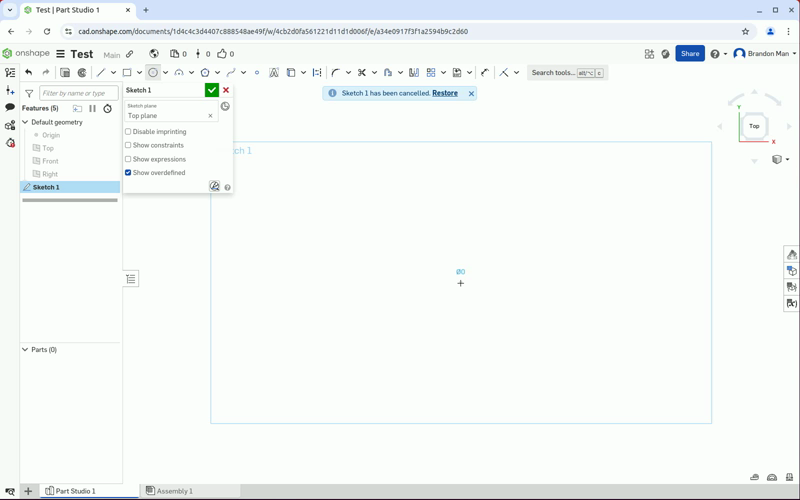
mouse_move(533, 282)
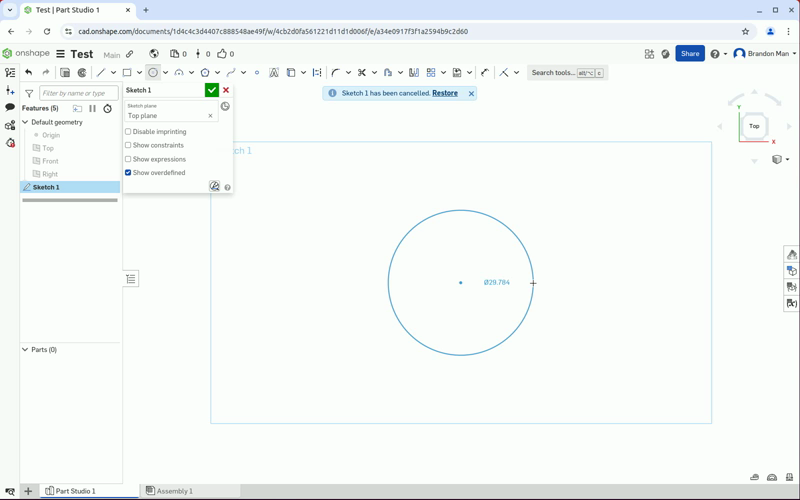
click(533, 282)
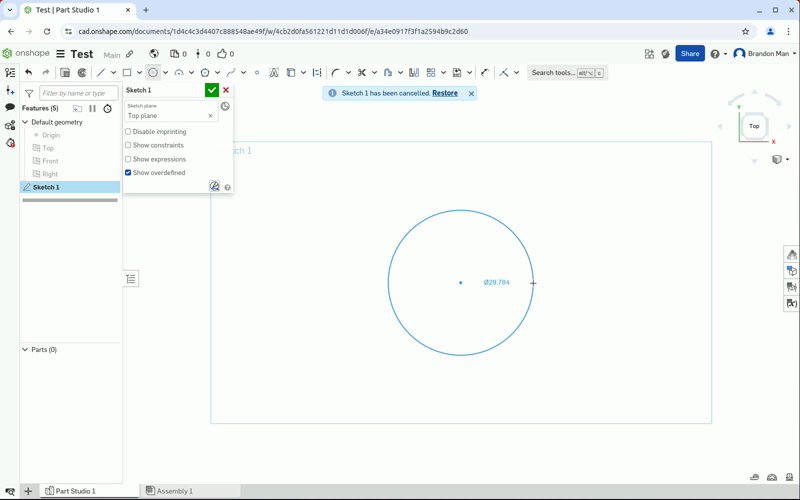
key(esc)
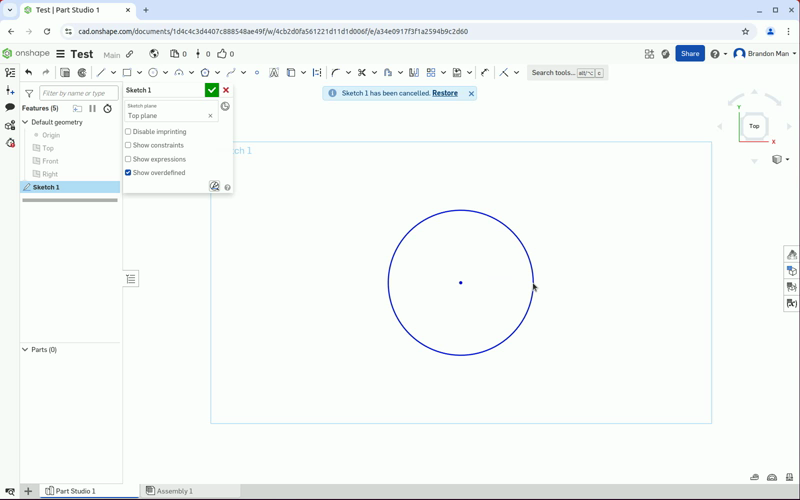
mouse_move(413, 312)
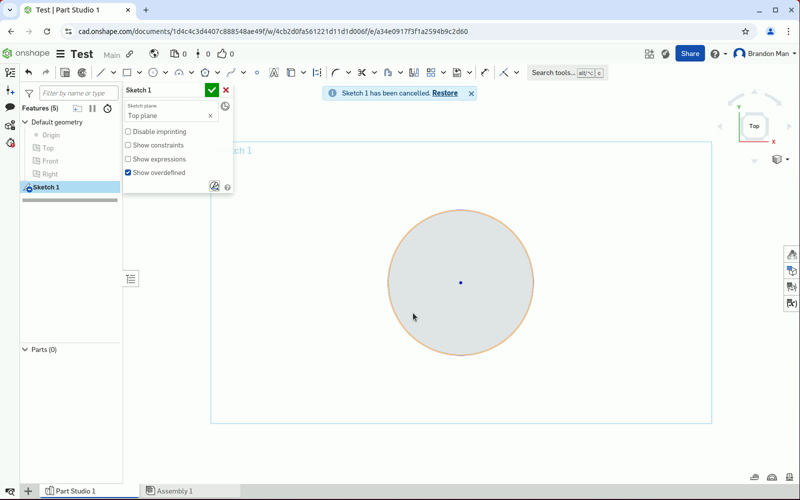
click(413, 312)
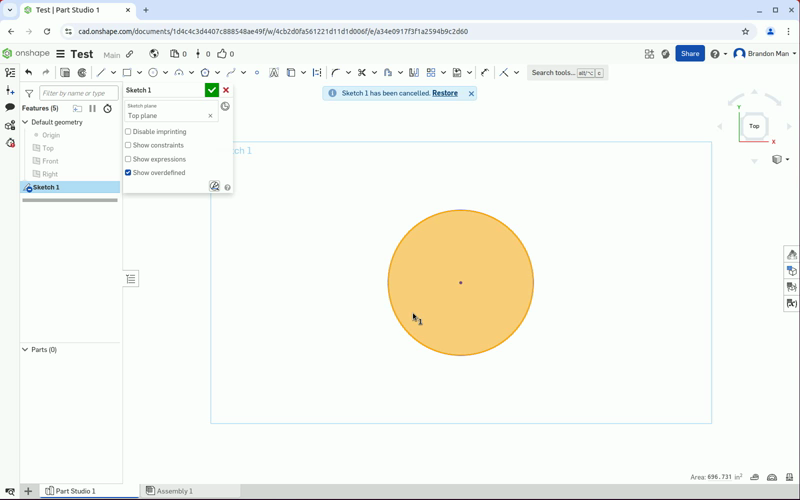
mouse_move(73, 352)
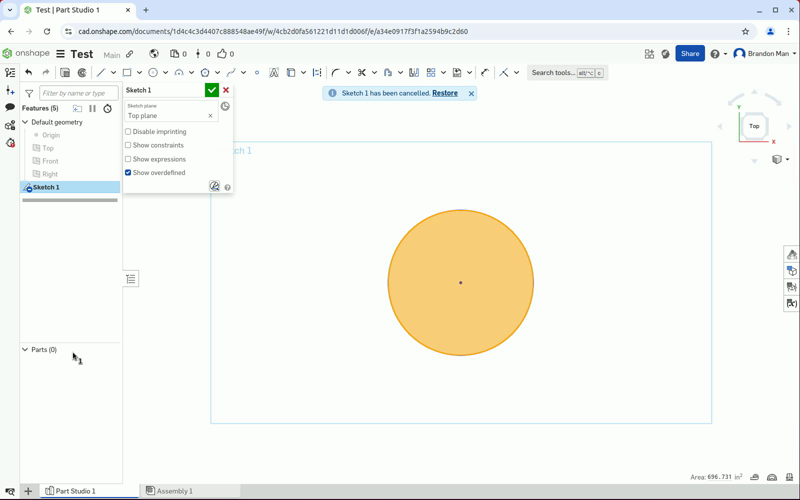
key(shift+y)
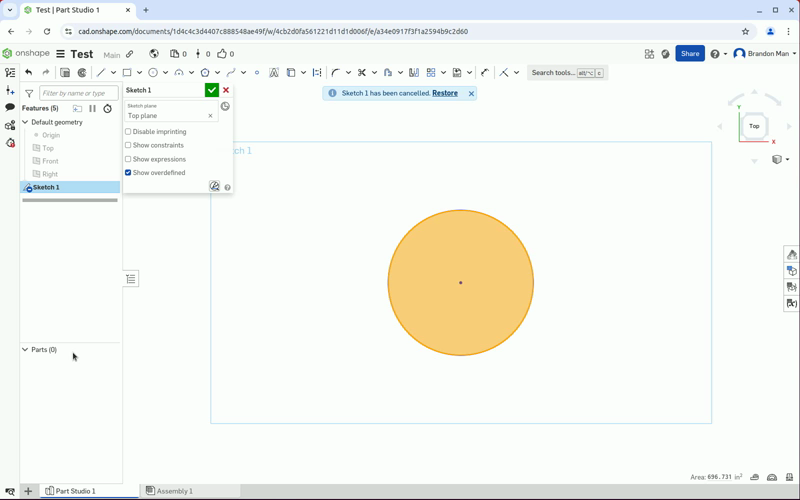
key(shift+e)
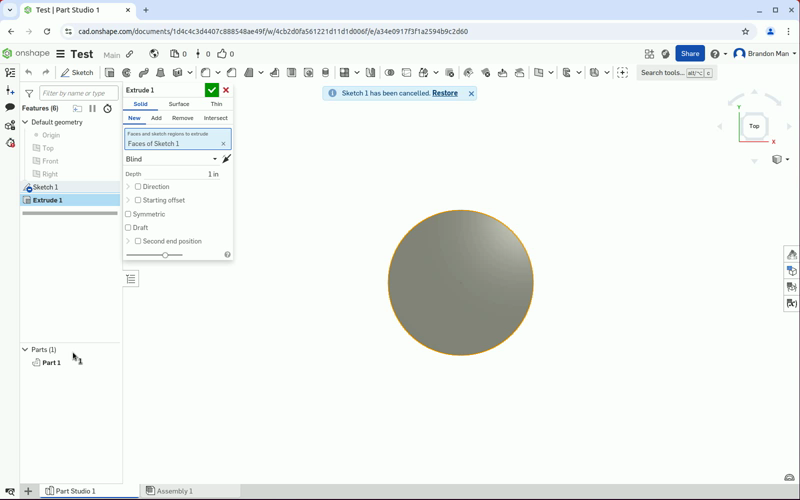
mouse_move(143, 106)
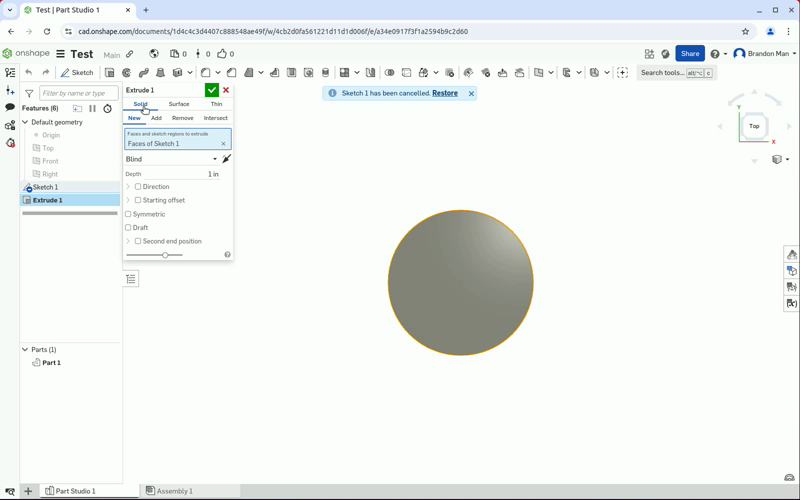
click(143, 106)
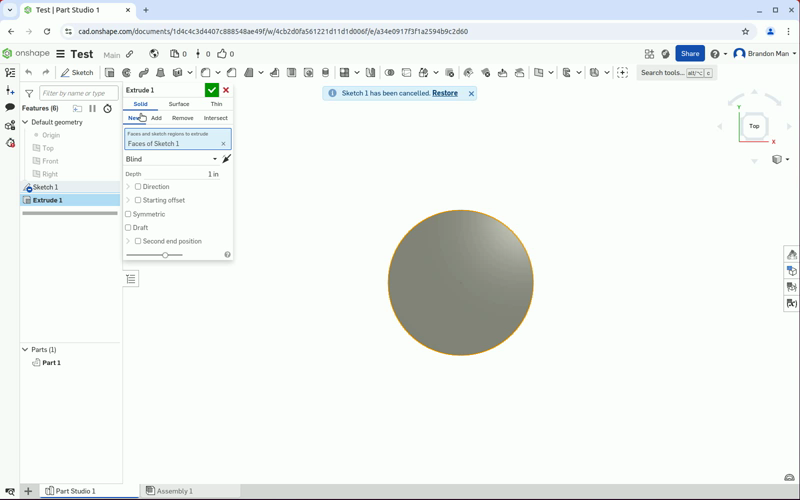
mouse_move(137, 120)
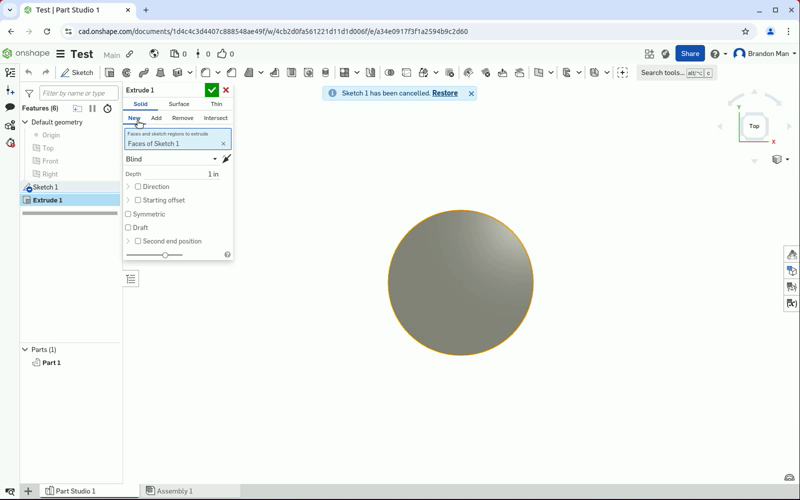
click(137, 120)
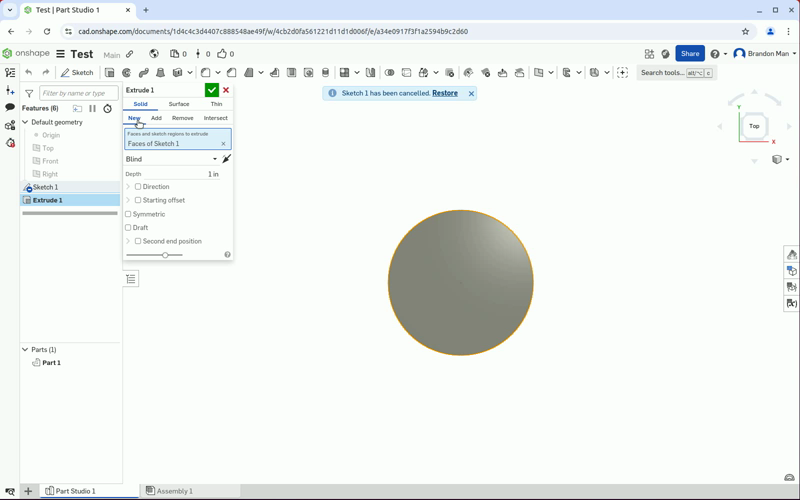
key(tab, 4)
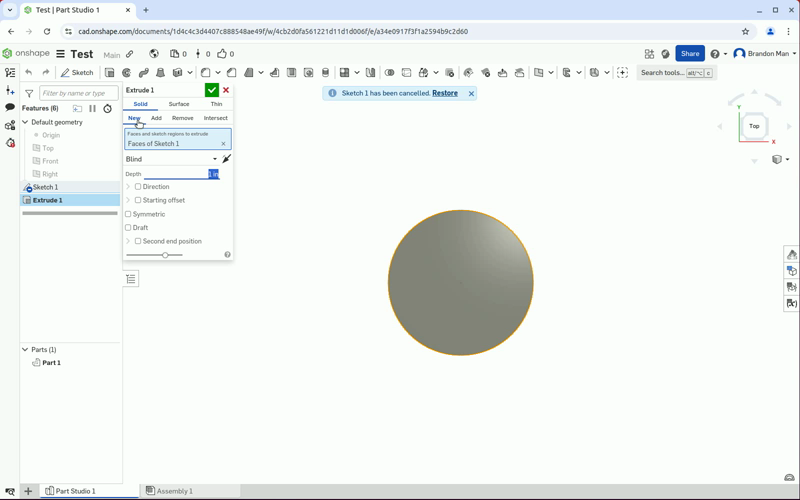
text(8.184)
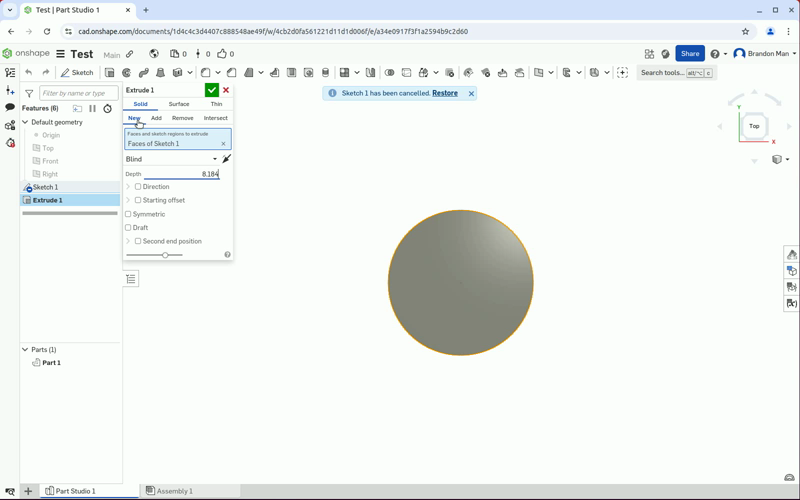
key(enter)
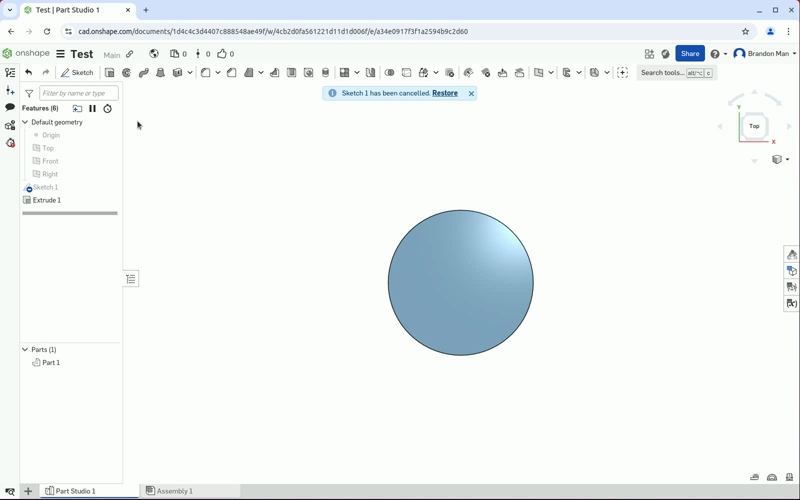
key(shift+h)
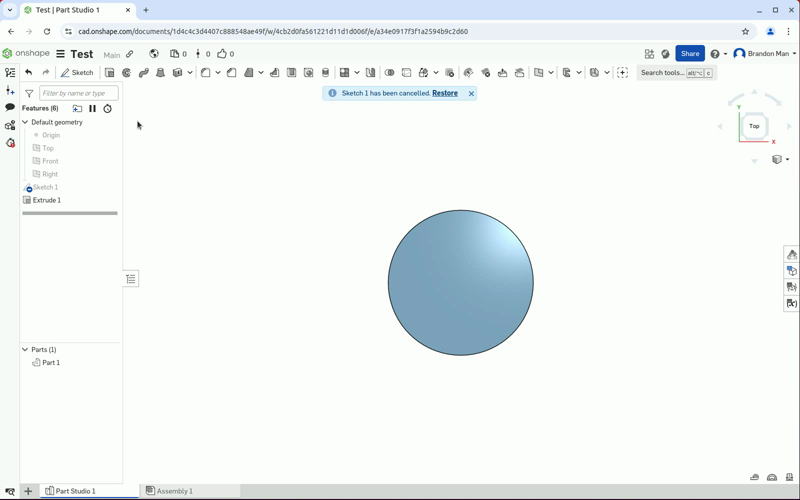
key(shift+h)
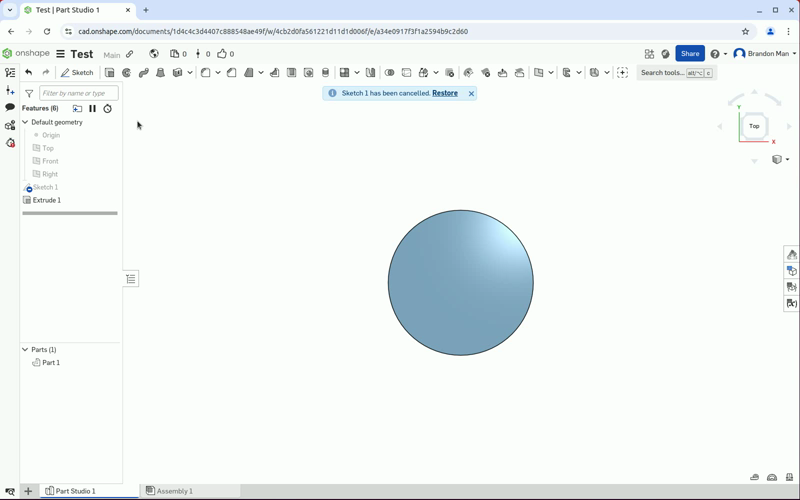
mouse_move(73, 189)
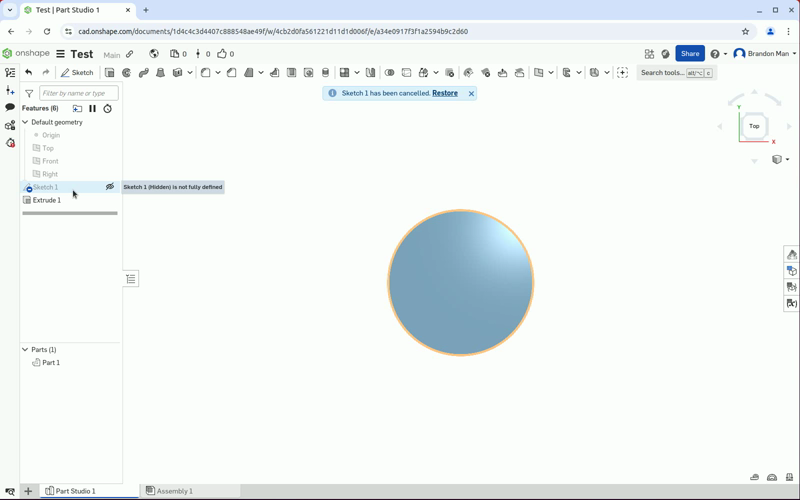
click(73, 189)
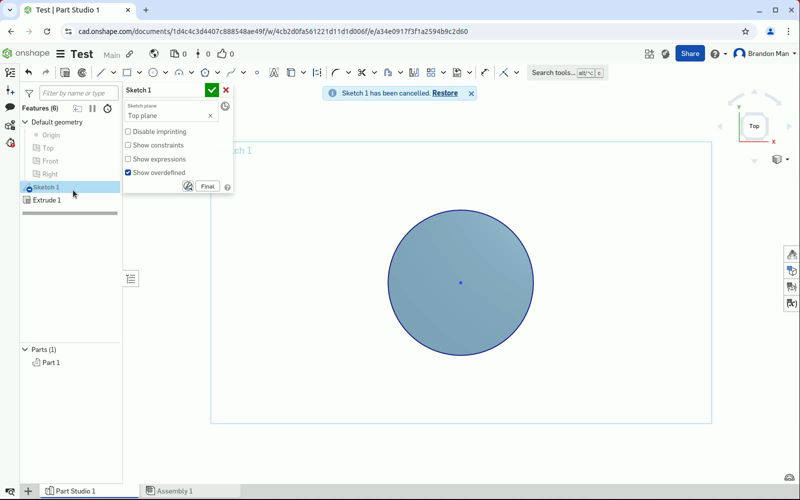
mouse_move(229, 92)
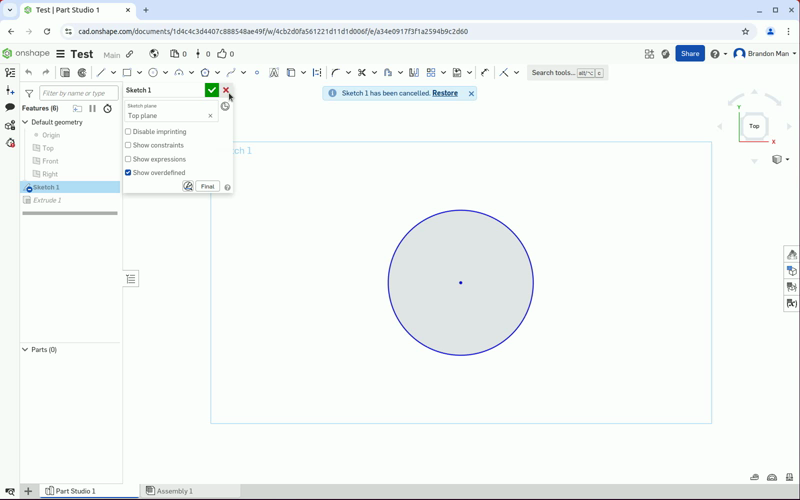
click(229, 92)
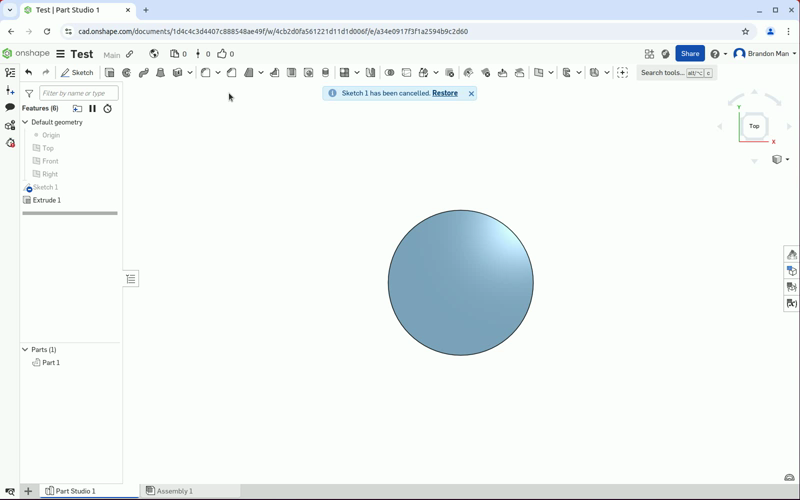
mouse_move(541, 75)
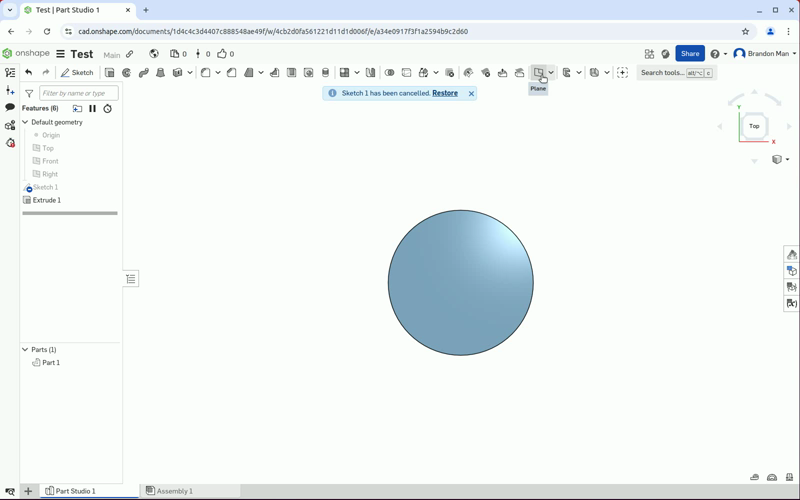
click(541, 75)
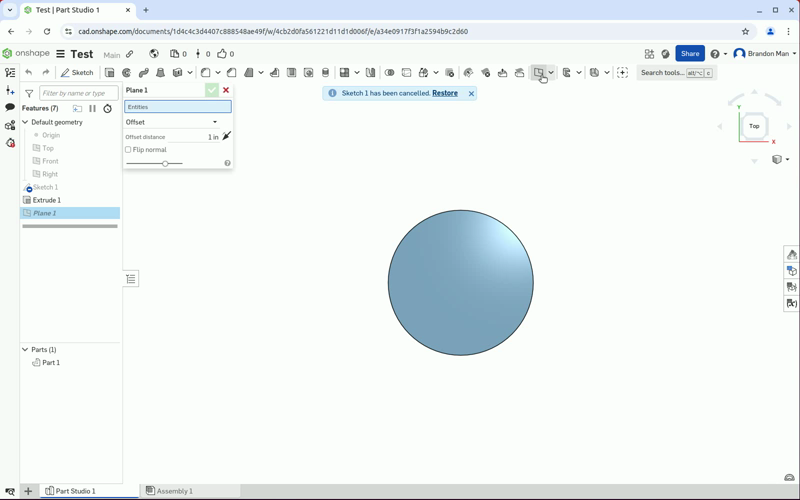
mouse_move(73, 150)
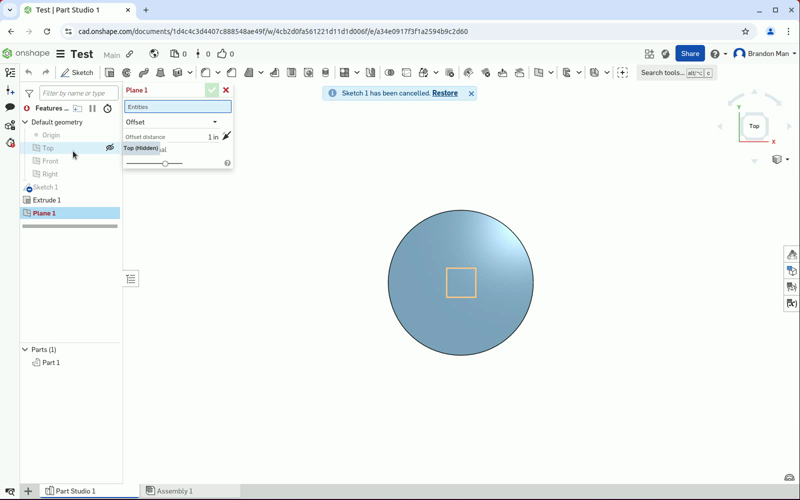
click(73, 150)
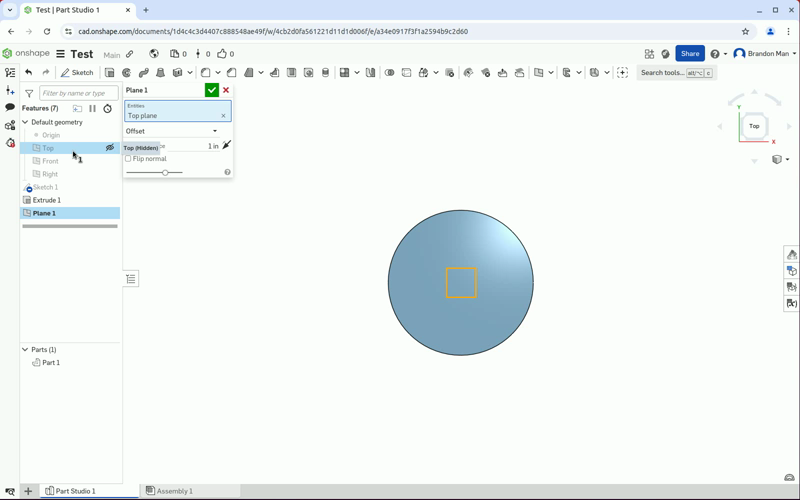
key(tab, 2)
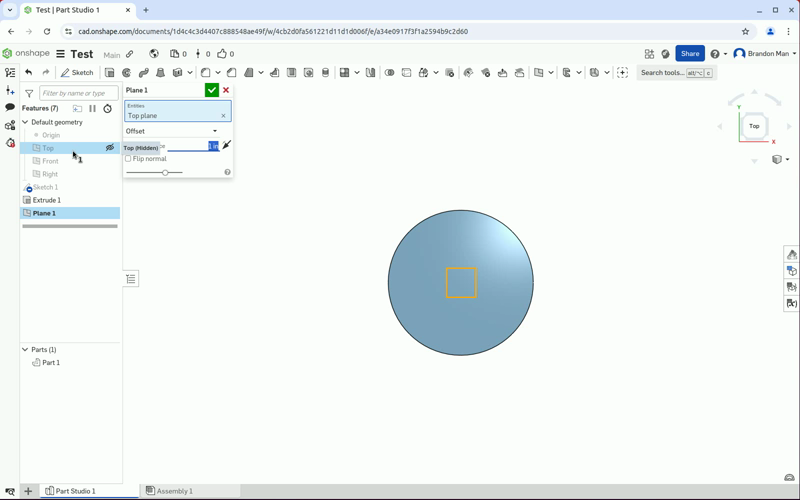
text(8.196)
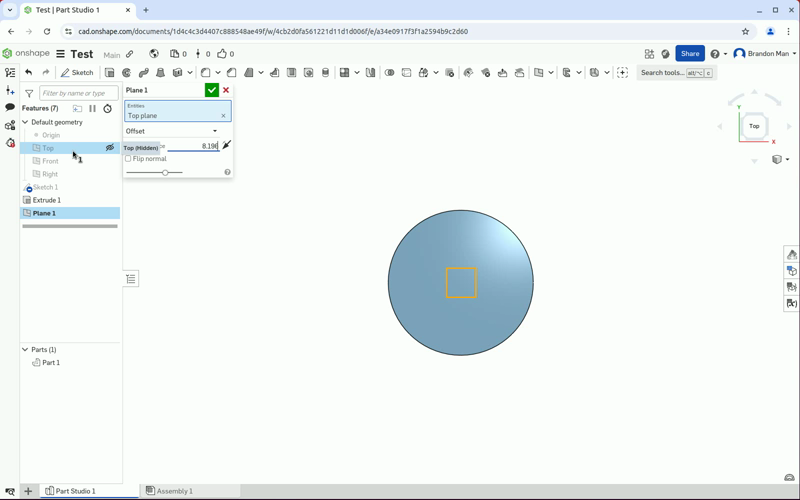
key(enter, 2)
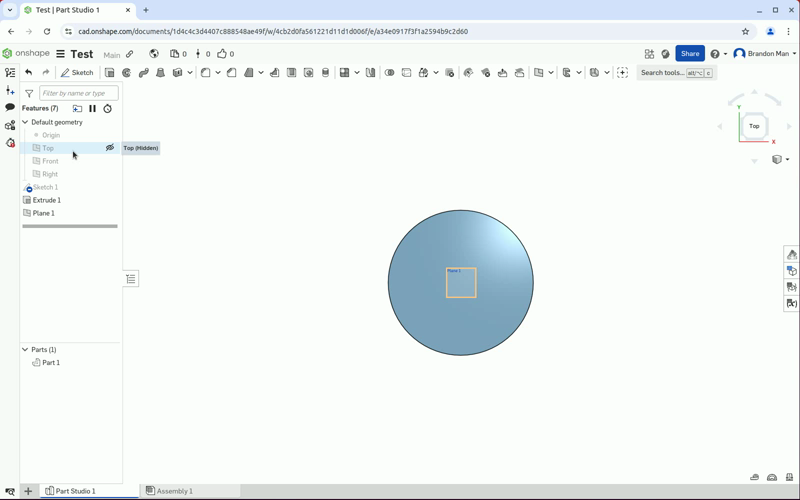
key(shift+s)
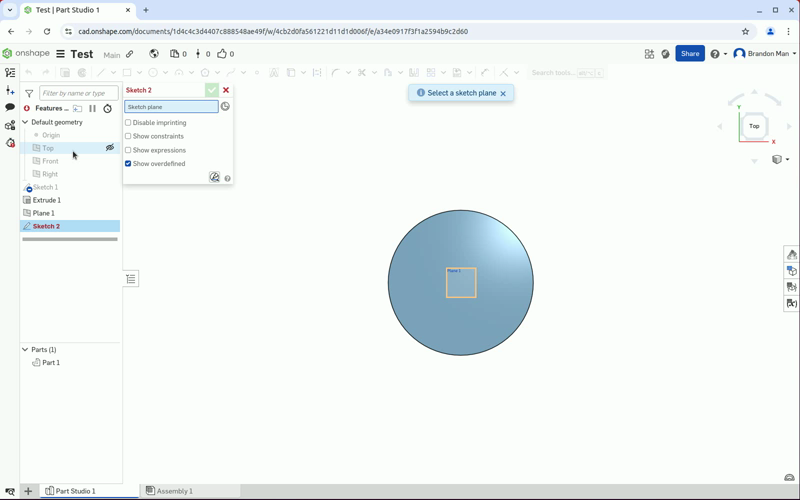
mouse_move(73, 215)
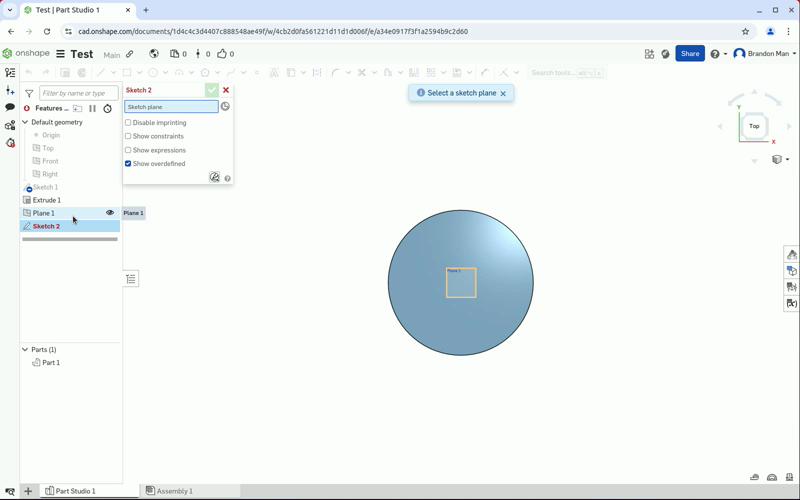
click(73, 215)
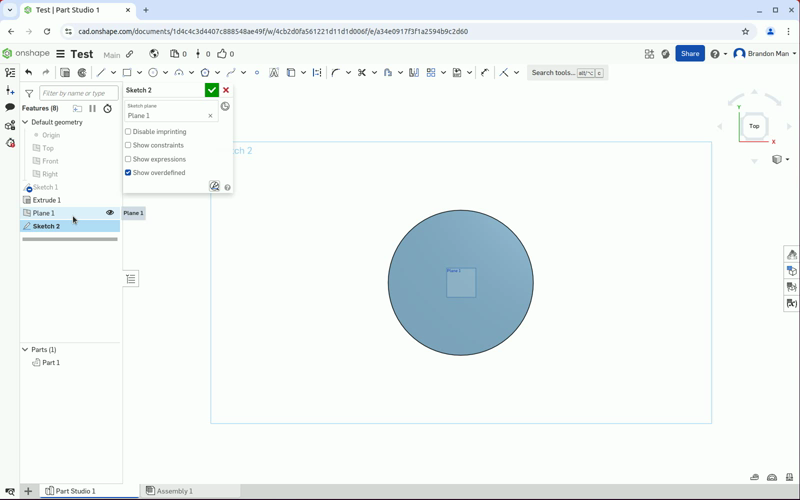
mouse_move(73, 352)
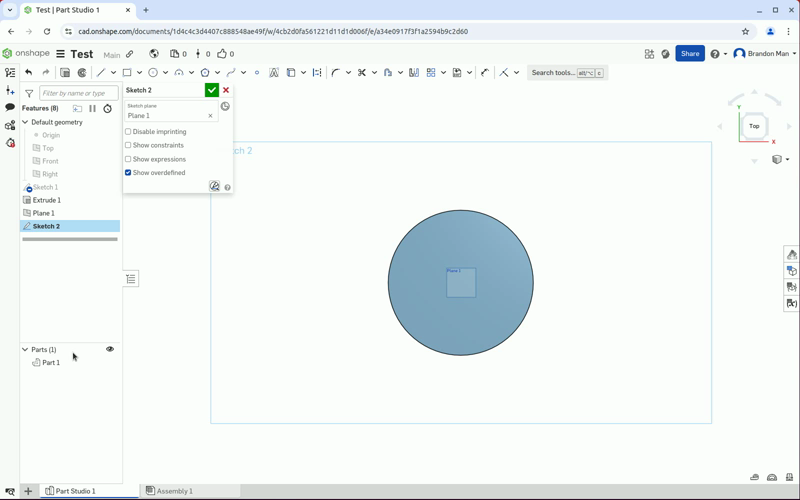
key(y)
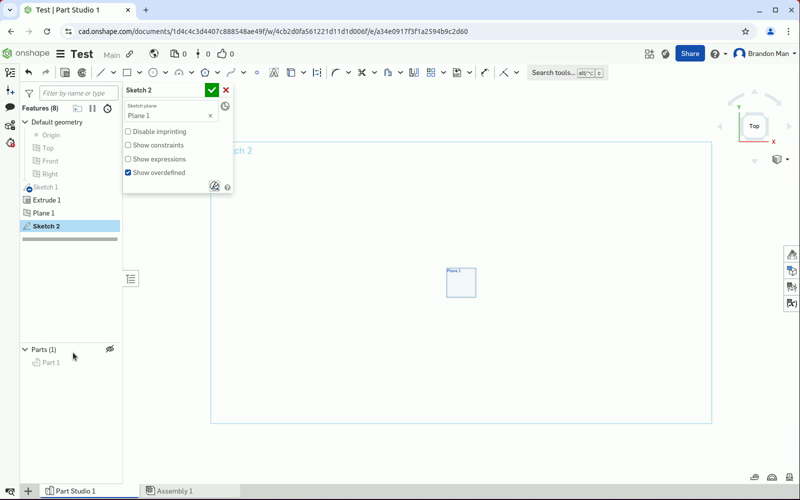
key(c)
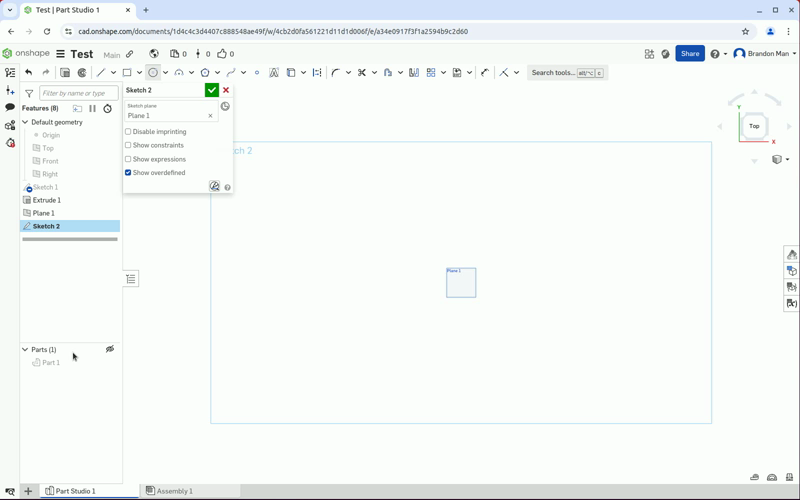
key_down(shift)
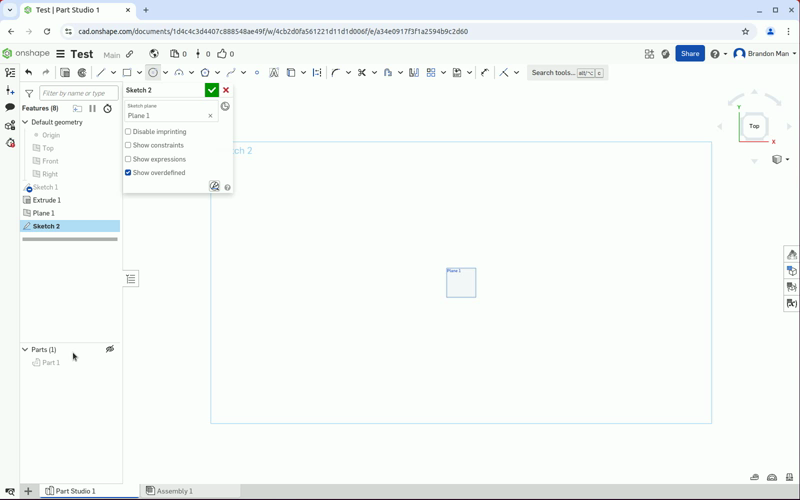
mouse_move(460, 282)
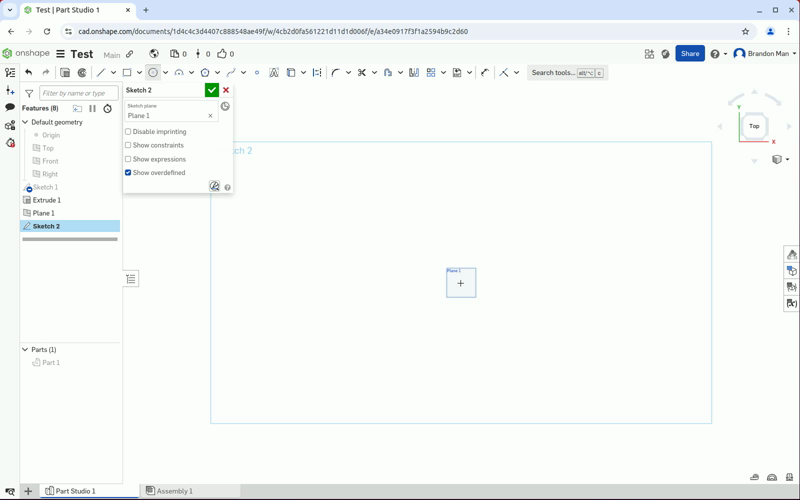
click(460, 282)
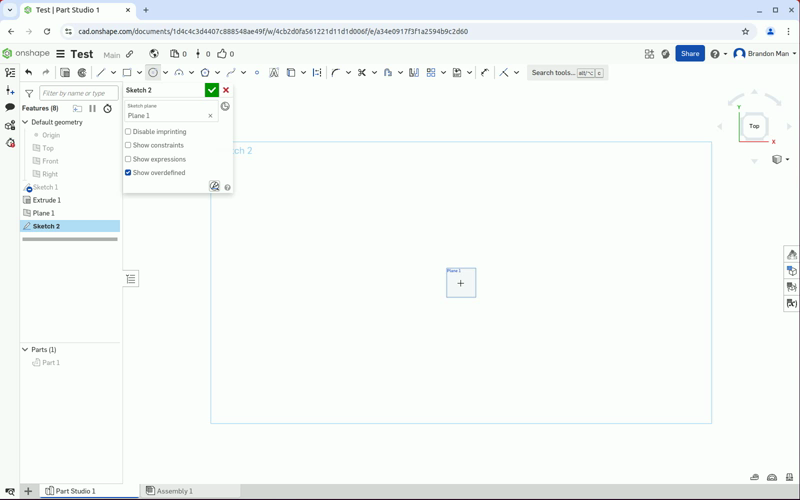
key_up(shift)
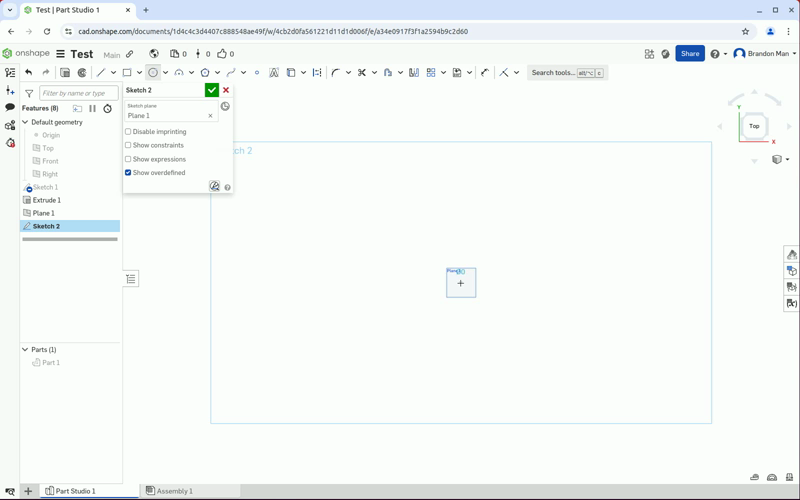
mouse_move(511, 282)
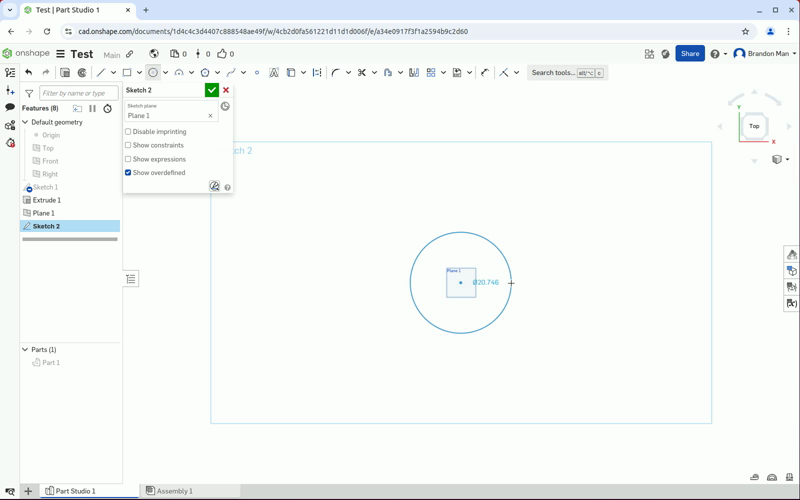
click(511, 282)
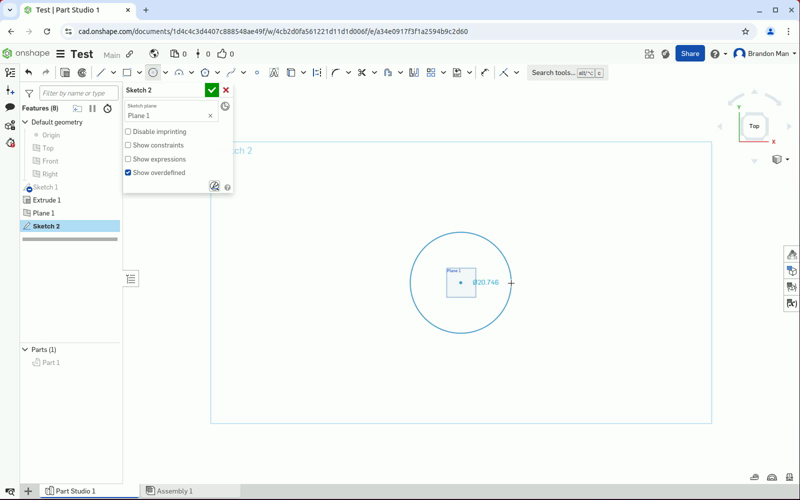
key(esc)
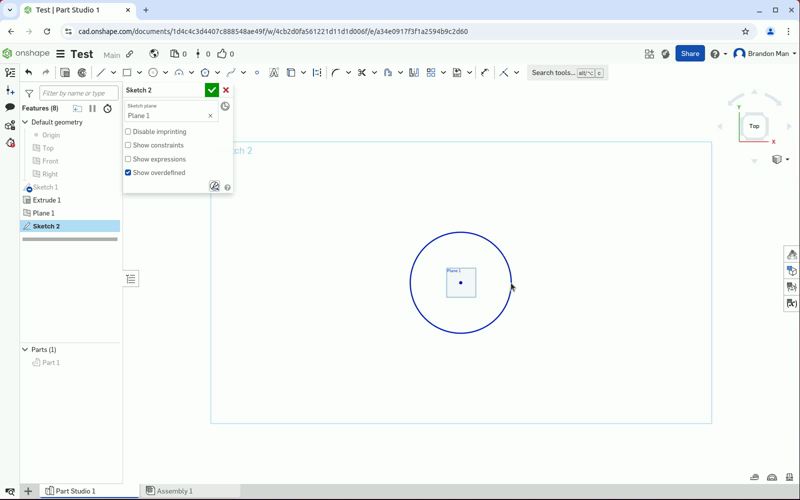
mouse_move(435, 293)
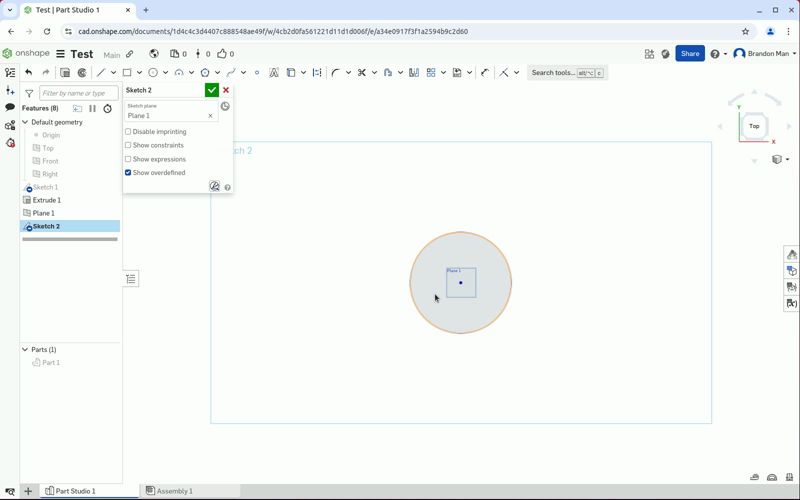
click(435, 293)
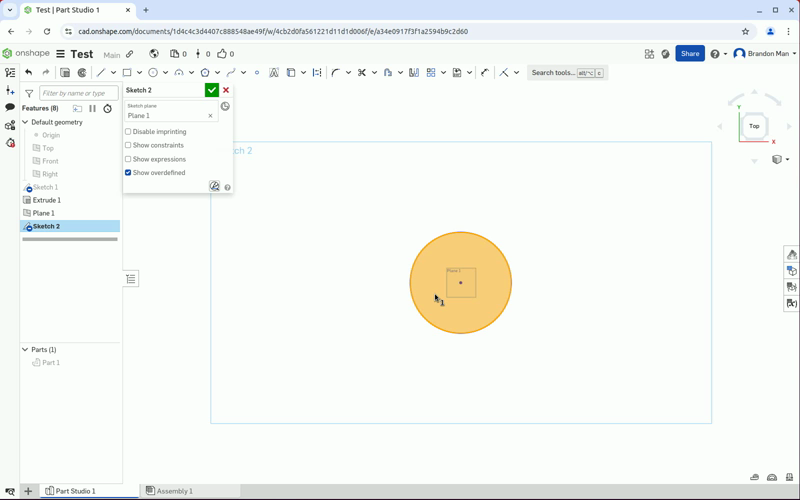
mouse_move(73, 352)
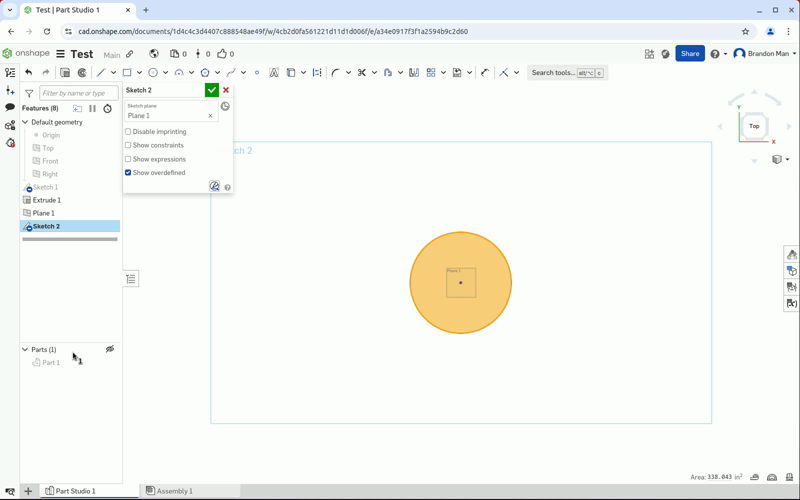
key(shift+y)
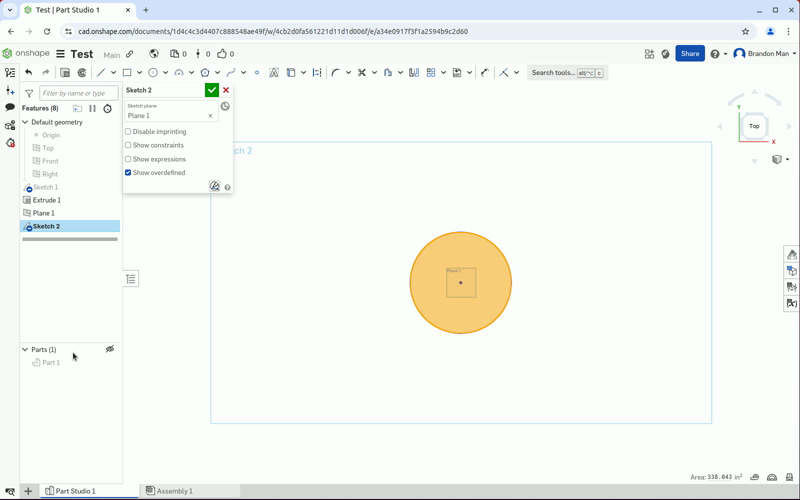
key(shift+e)
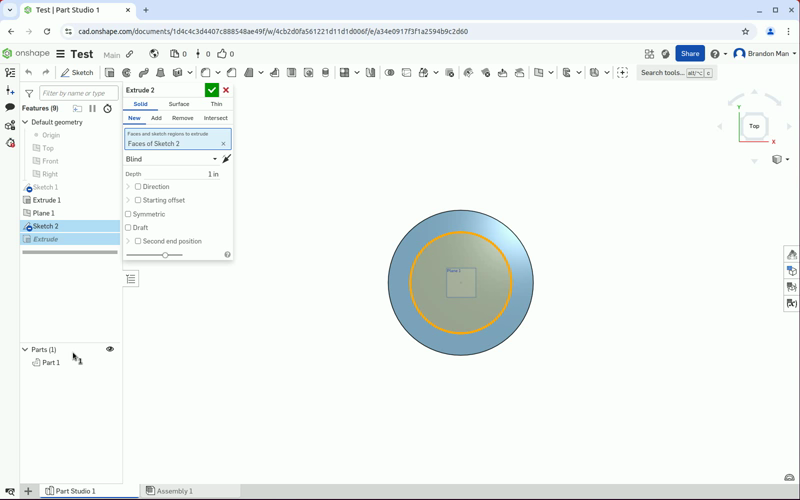
mouse_move(143, 106)
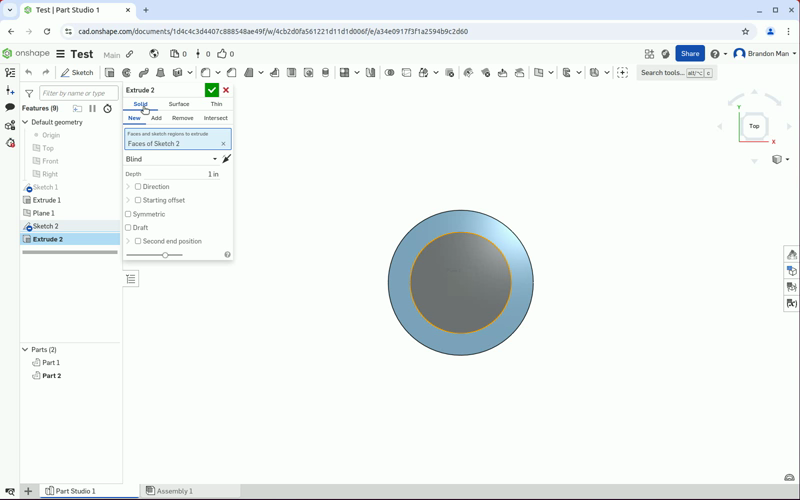
click(143, 106)
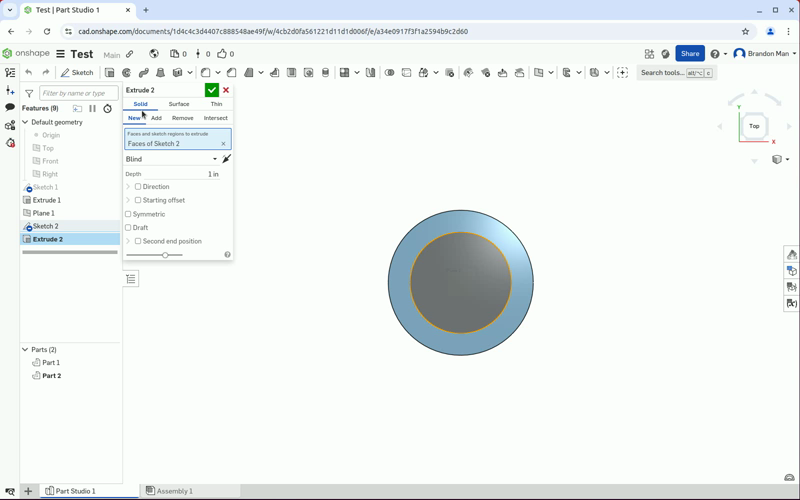
mouse_move(137, 120)
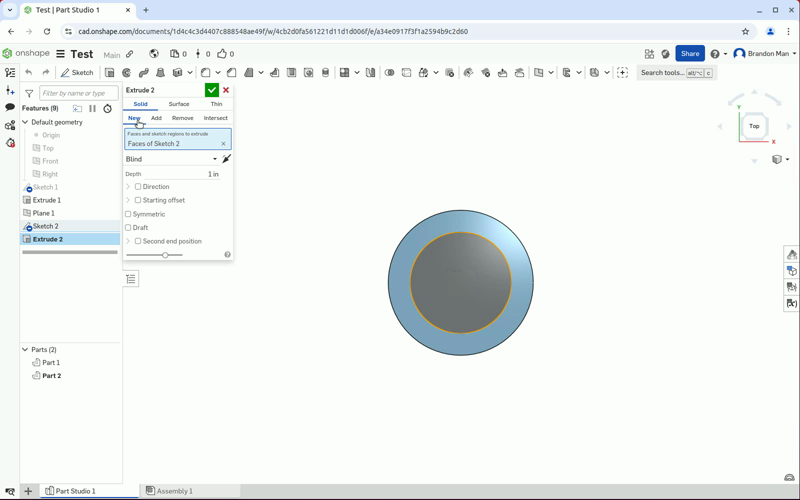
click(137, 120)
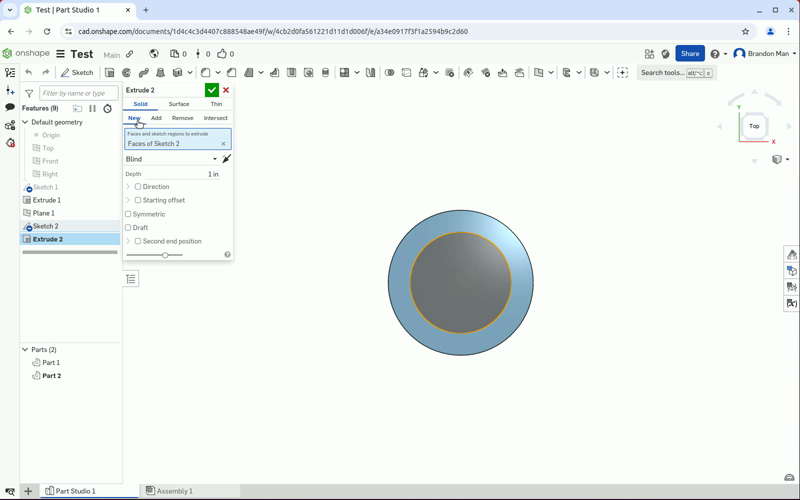
key(tab, 4)
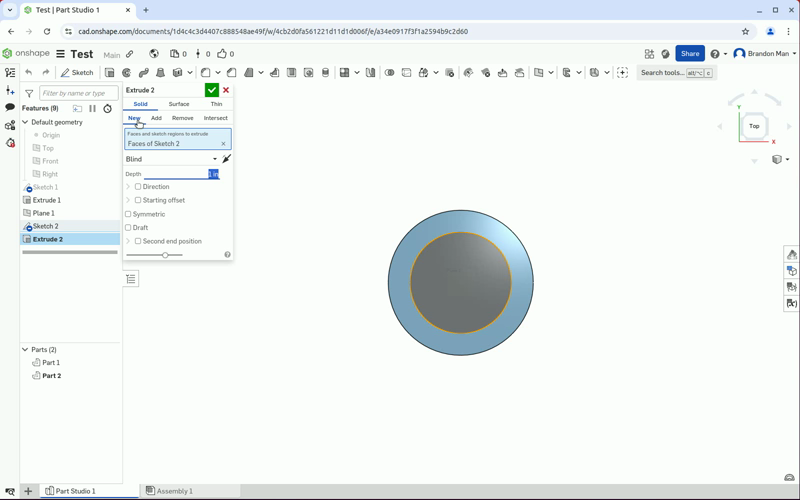
text(11.554)
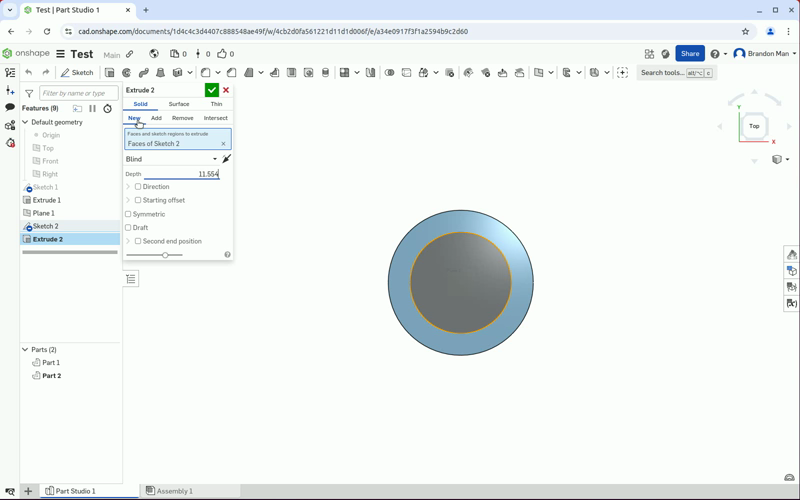
key(enter)
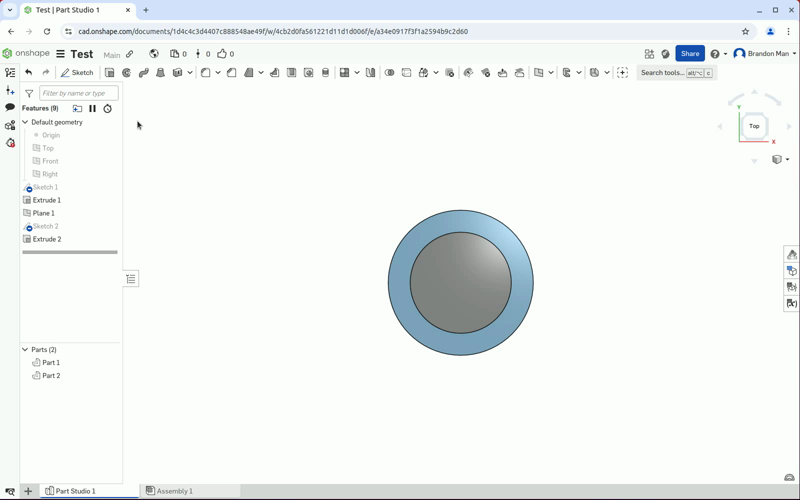
key(shift+h)
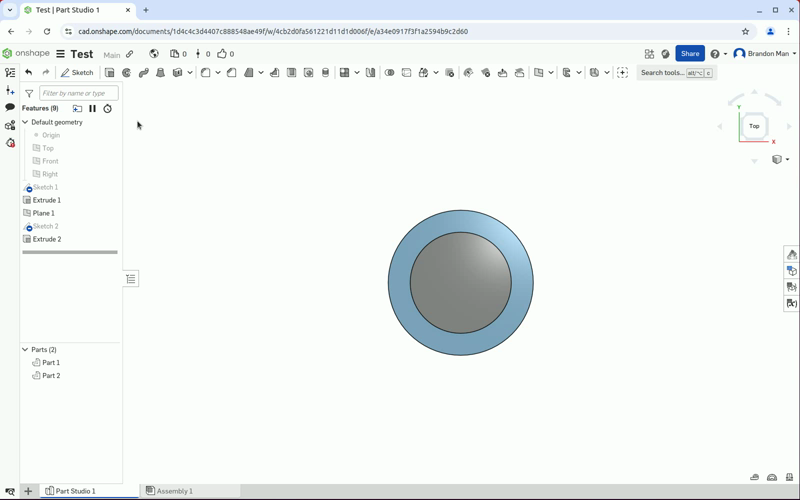
key(shift+h)
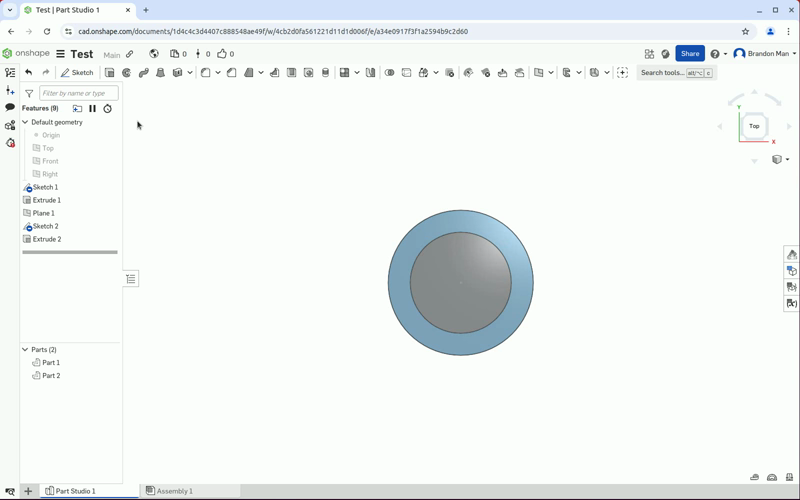
key(shift+7)
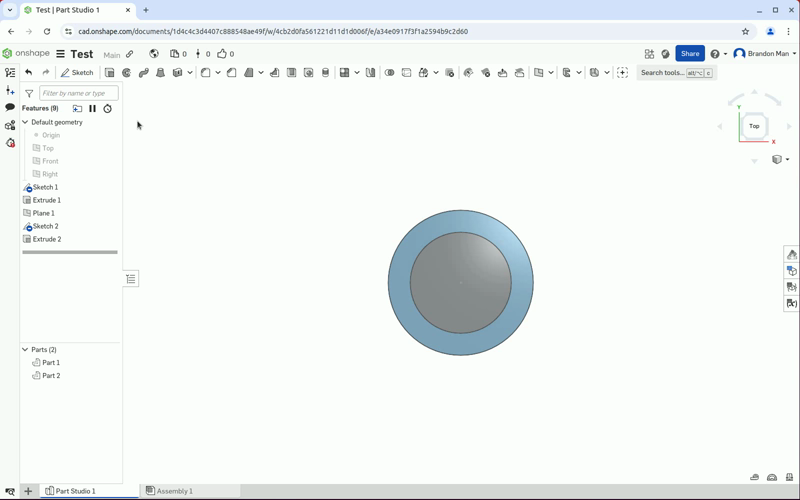
key(up, 3)
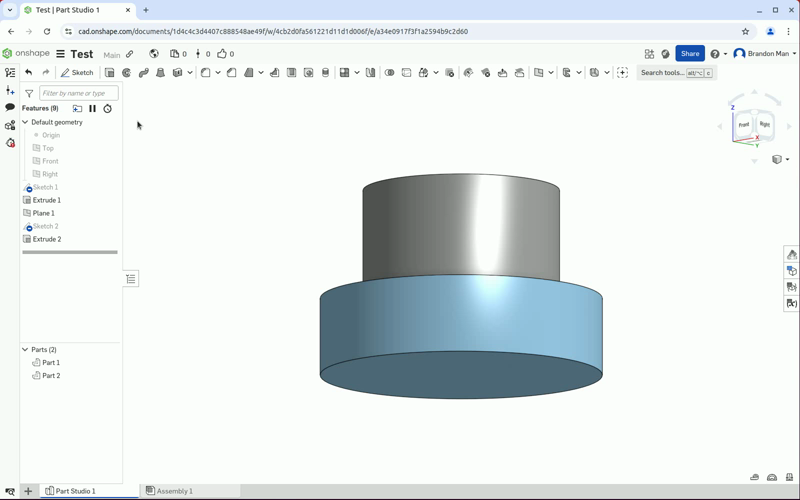
key(left, 3)
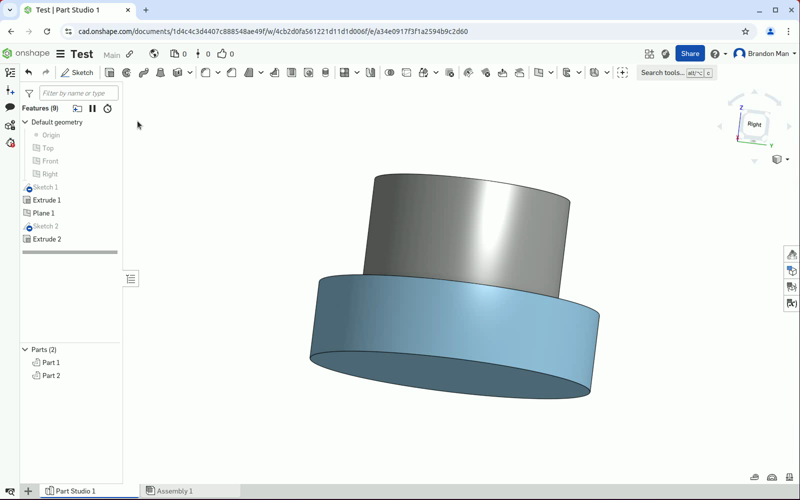
key(right, 3)
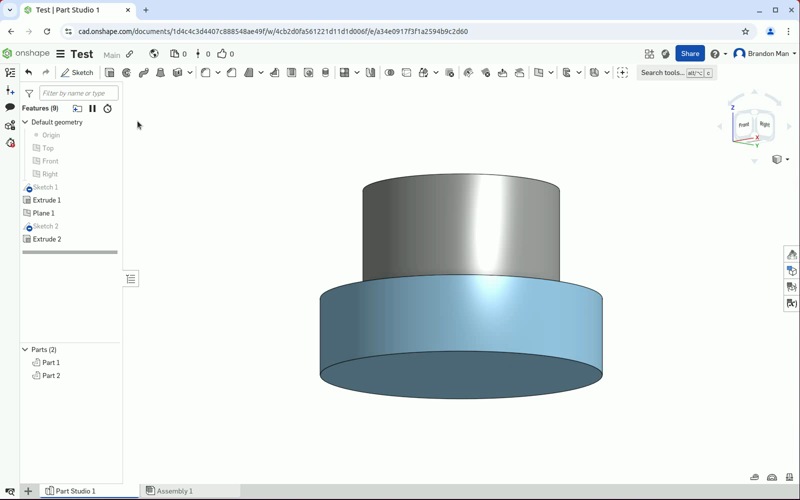
key(down, 3)
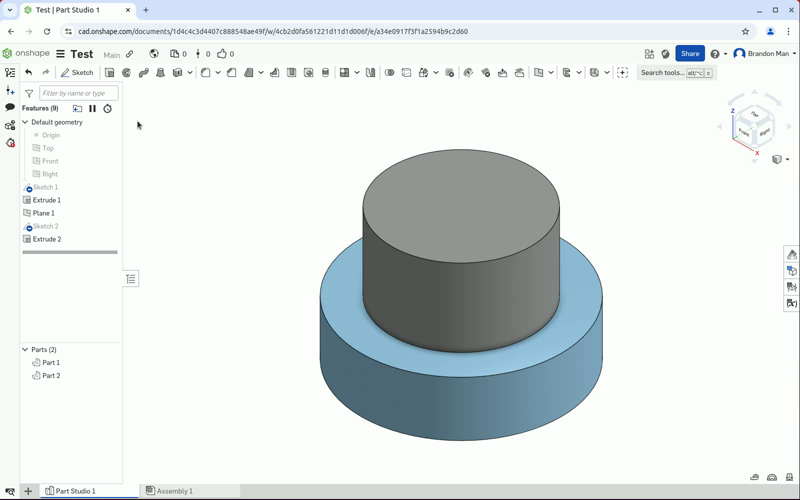
mouse_move(73, 189)
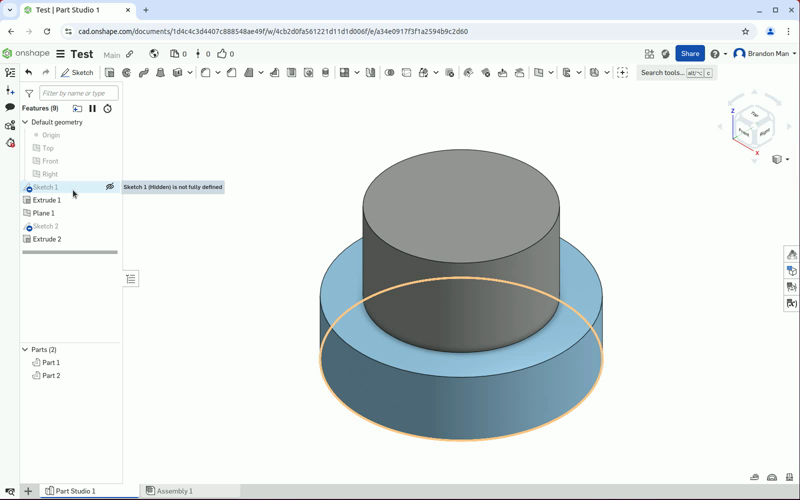
click(73, 189)